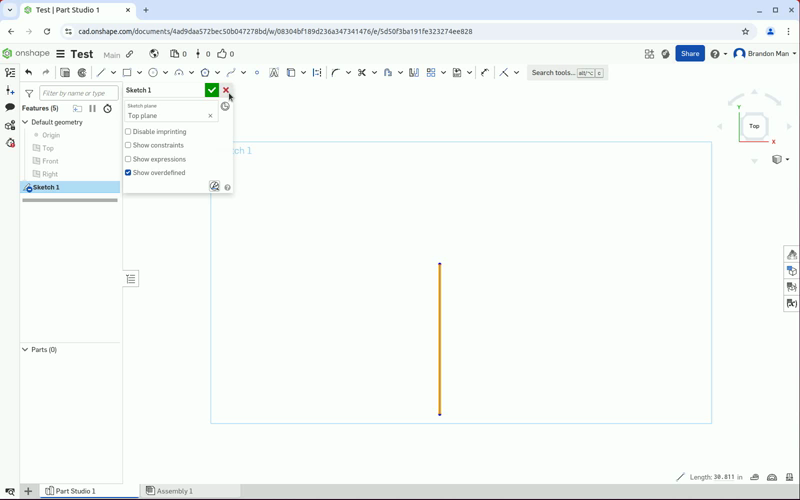
key(shift+h)
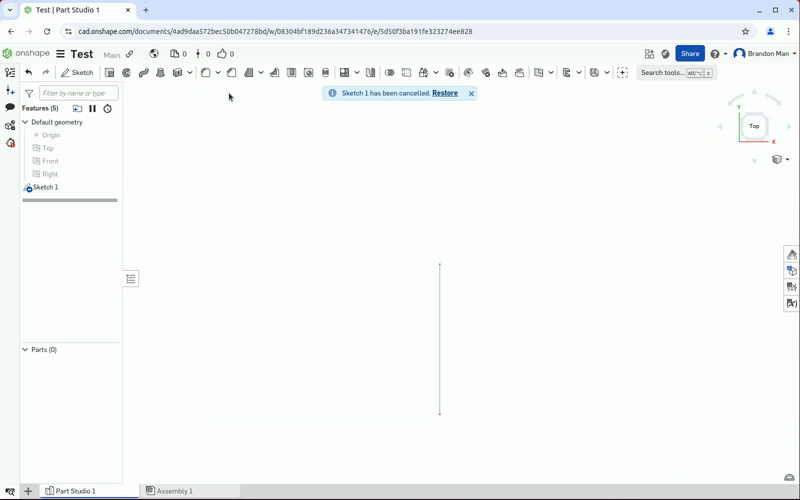
key(shift+s)
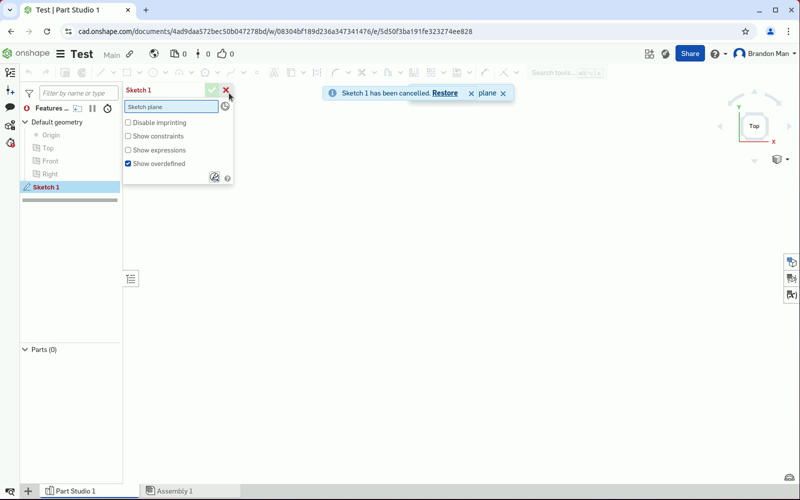
mouse_move(73, 150)
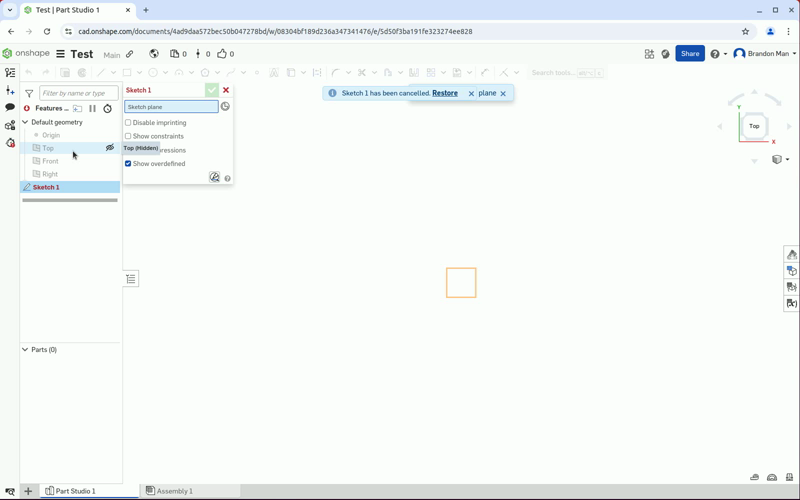
click(73, 150)
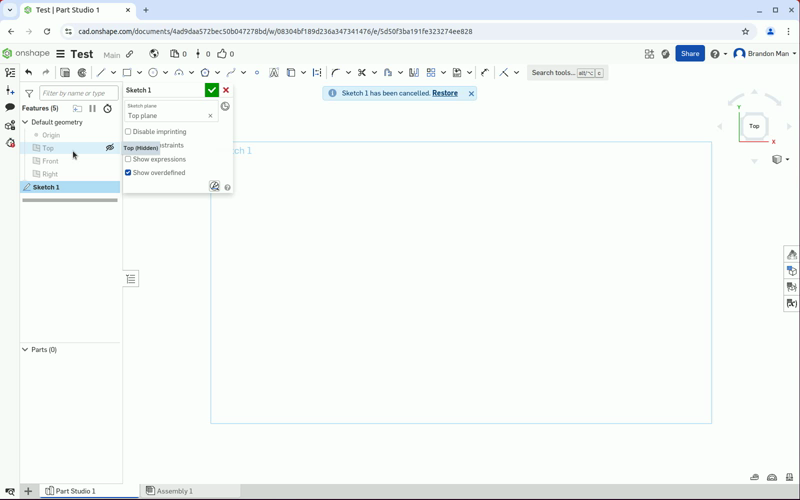
mouse_move(73, 352)
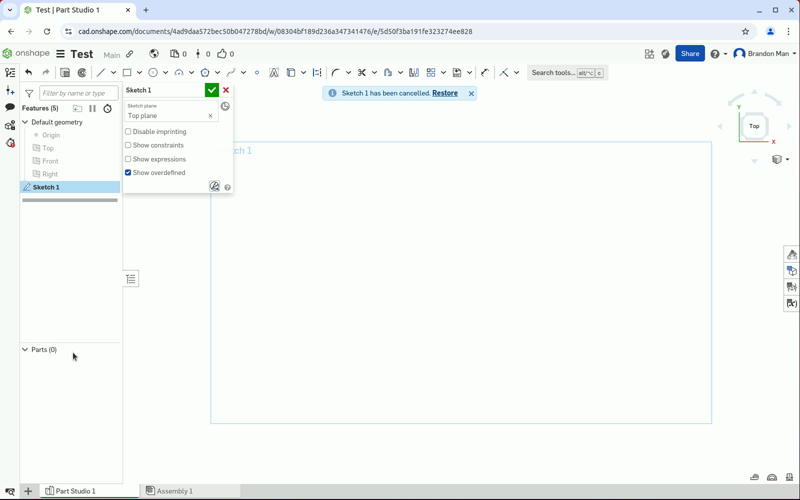
key(y)
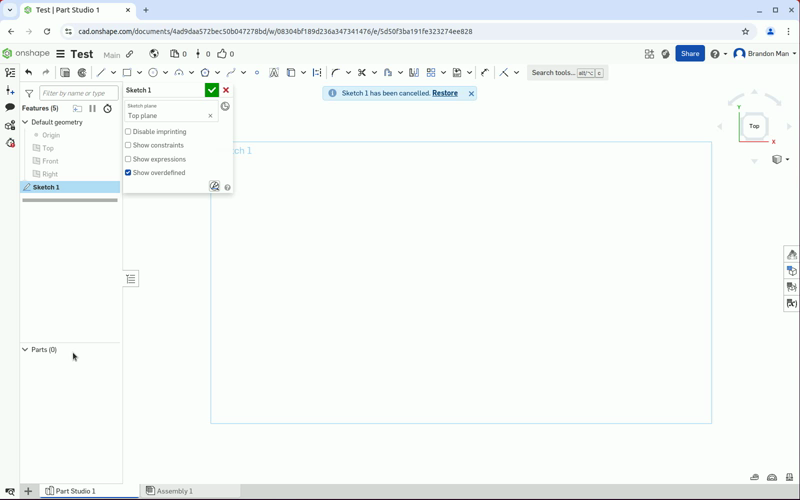
key(l)
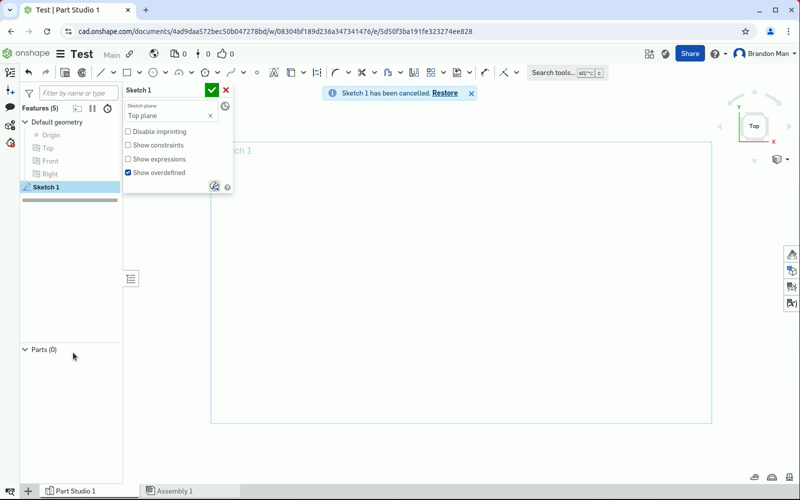
key_down(shift)
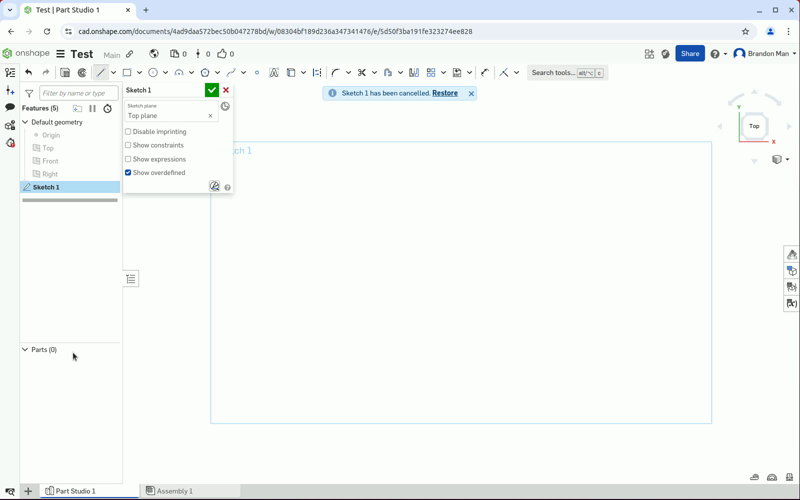
mouse_move(350, 395)
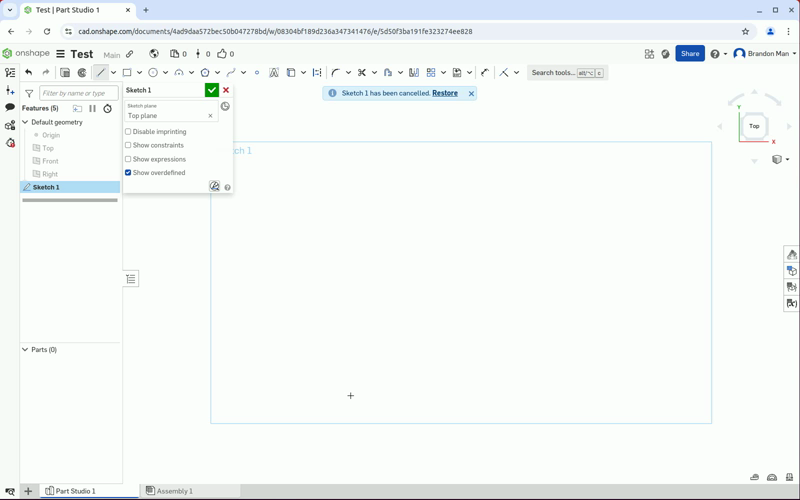
click(350, 395)
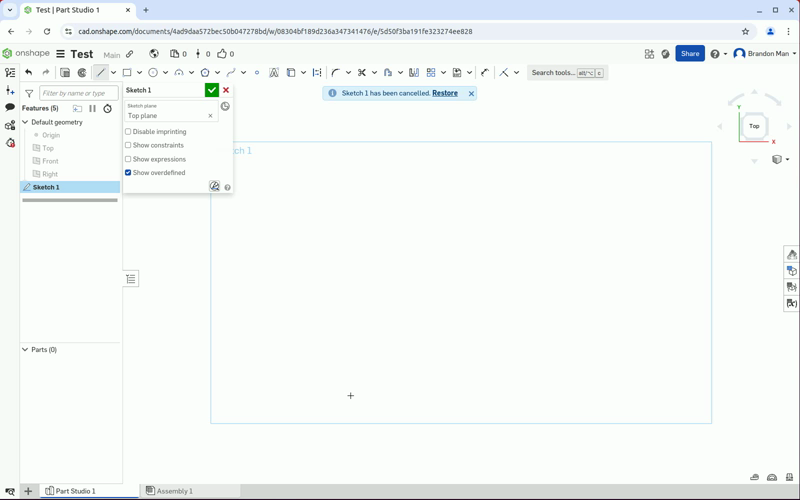
key_up(shift)
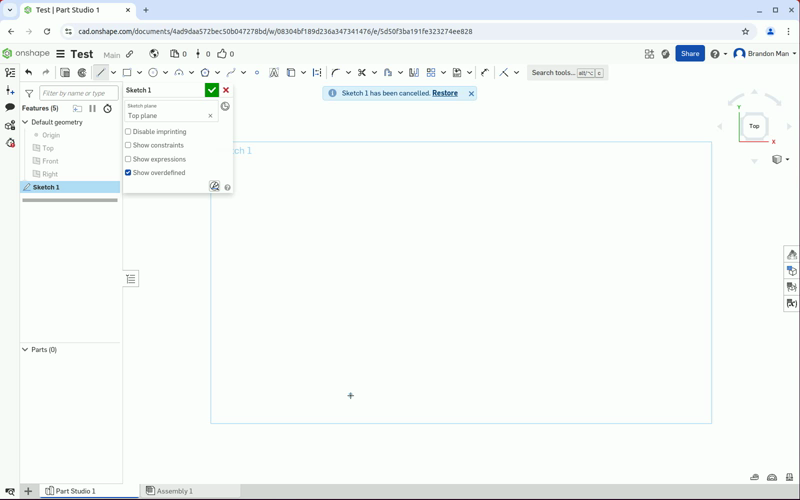
key_down(shift)
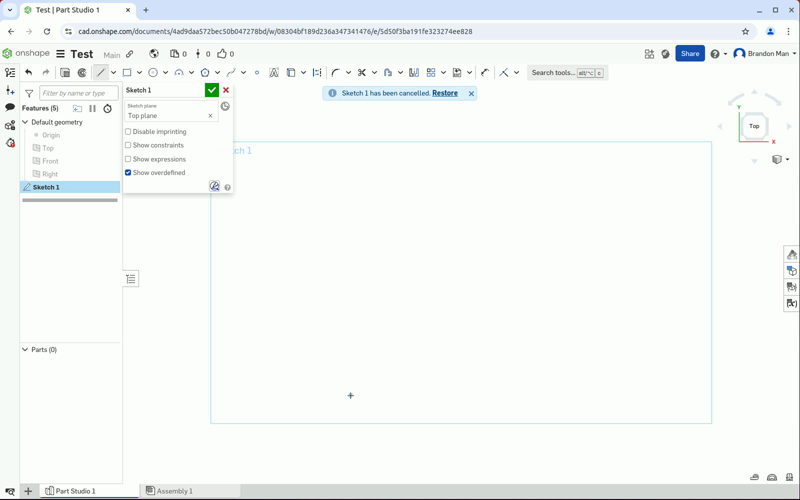
mouse_move(569, 395)
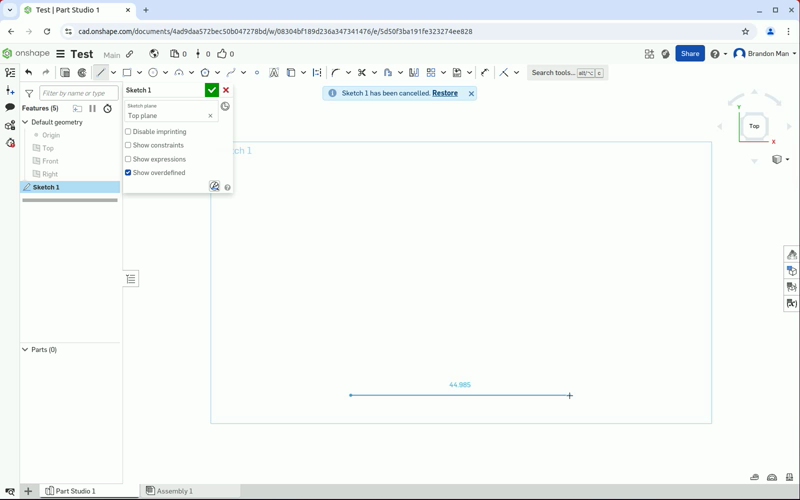
click(569, 395)
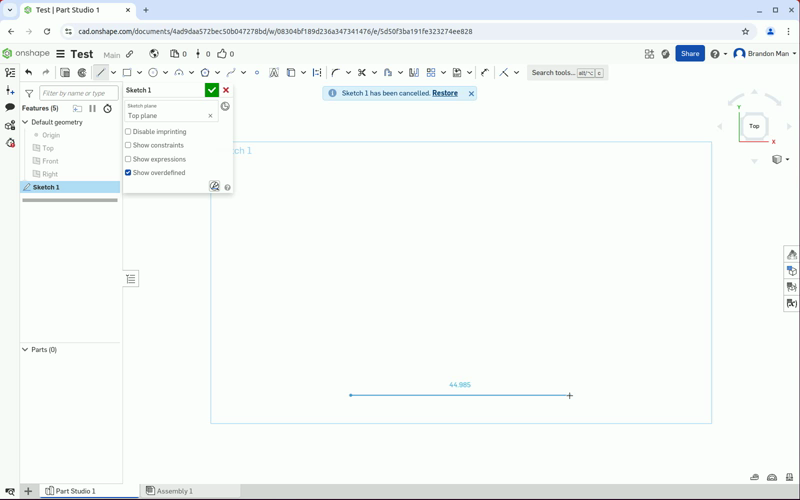
key_up(shift)
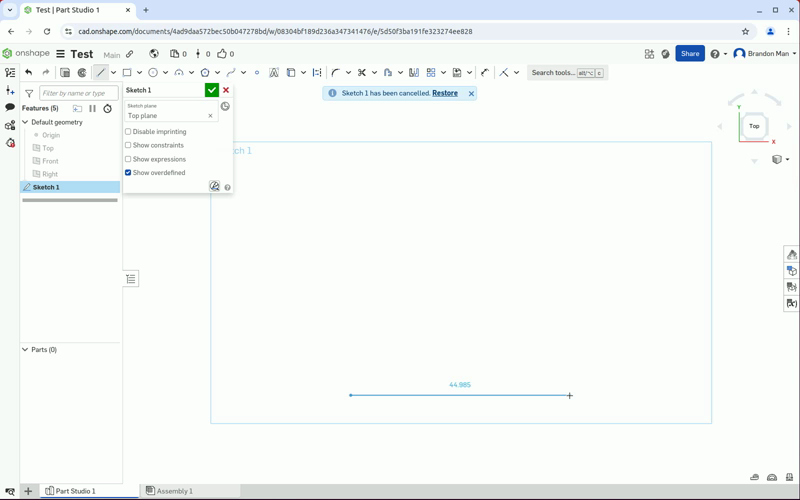
key_down(shift)
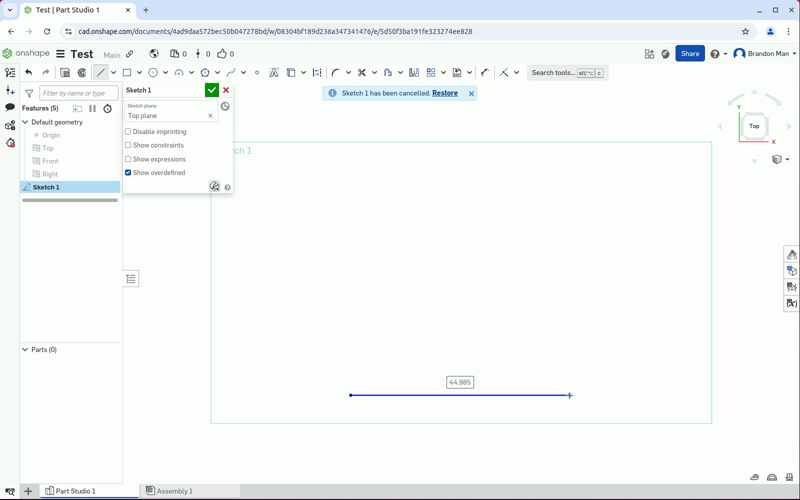
mouse_move(569, 171)
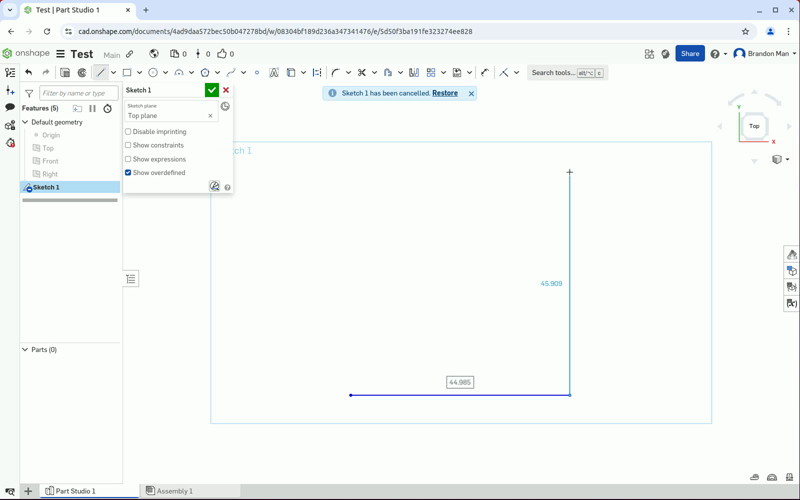
click(569, 171)
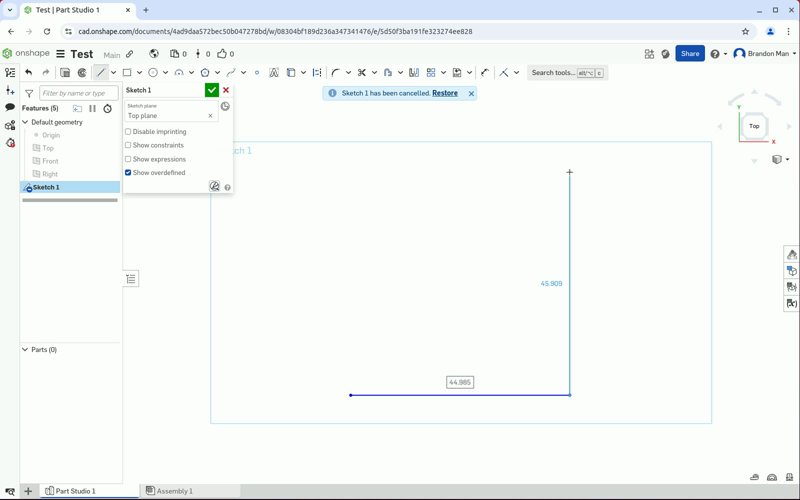
key_up(shift)
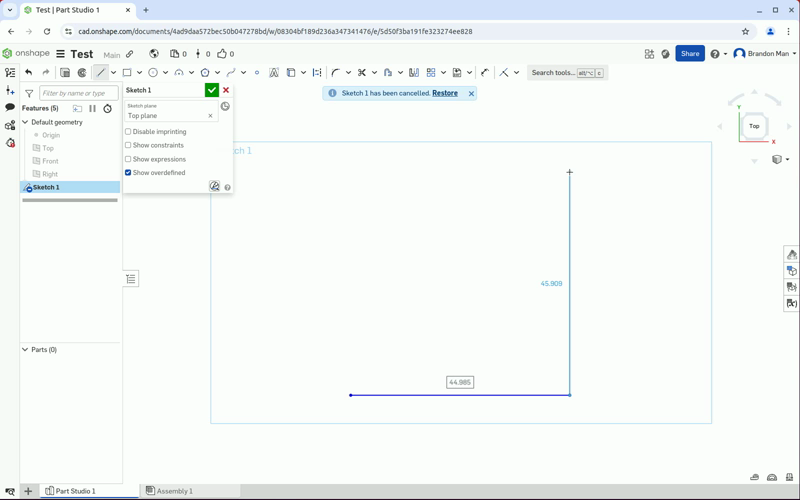
key_down(shift)
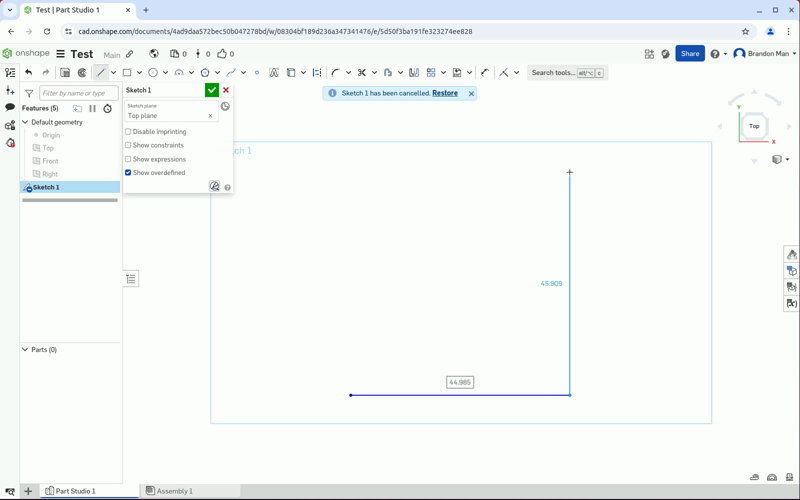
mouse_move(350, 171)
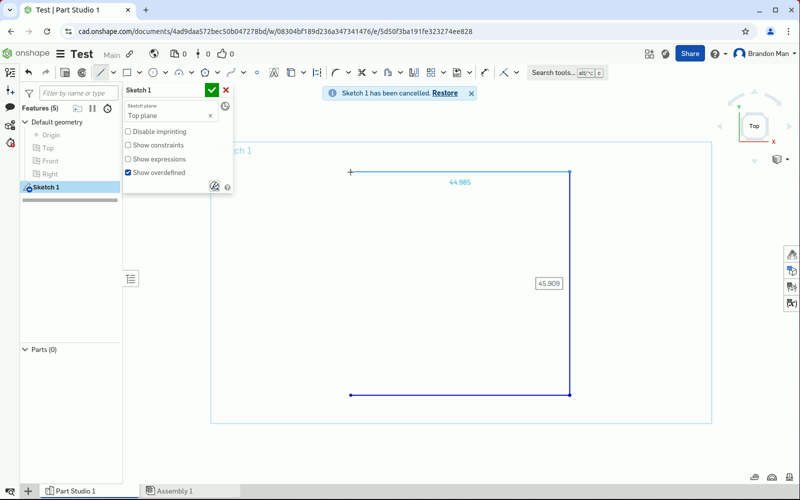
click(350, 171)
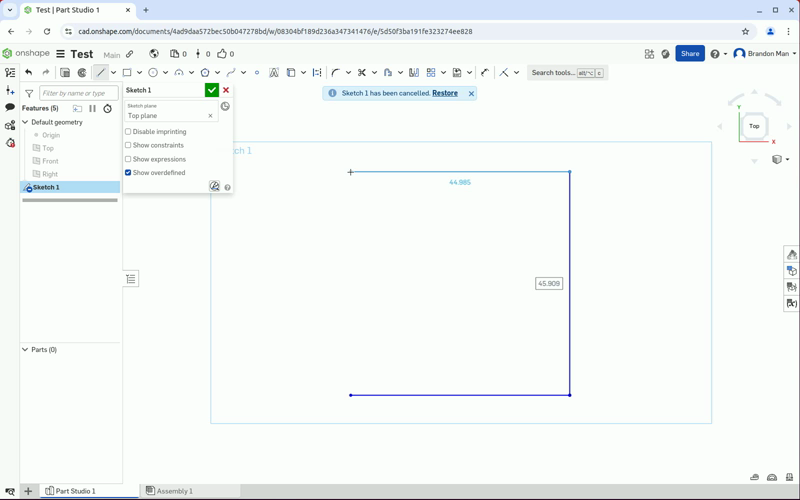
key_up(shift)
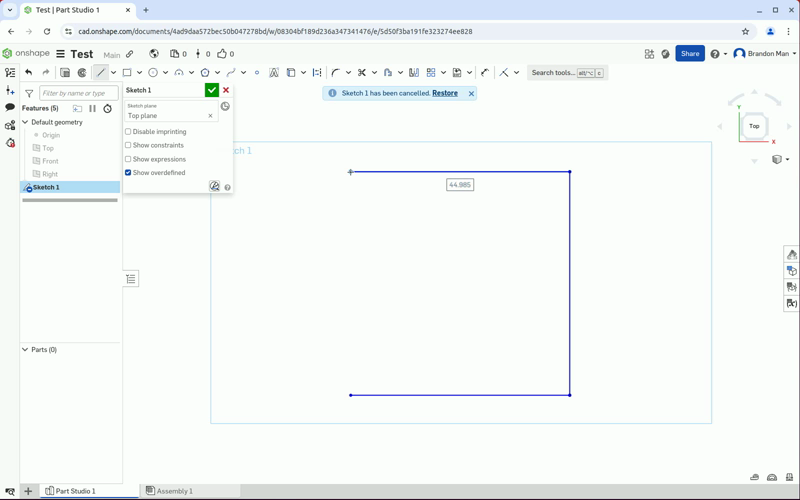
key_down(shift)
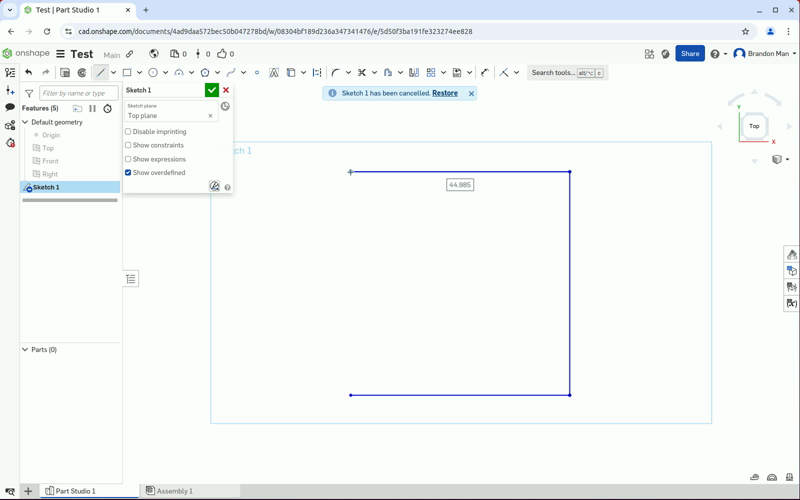
mouse_move(350, 395)
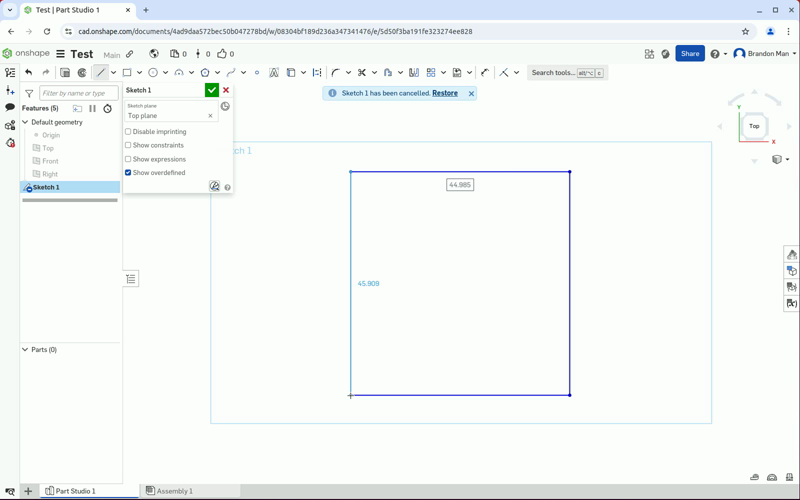
key_up(shift)
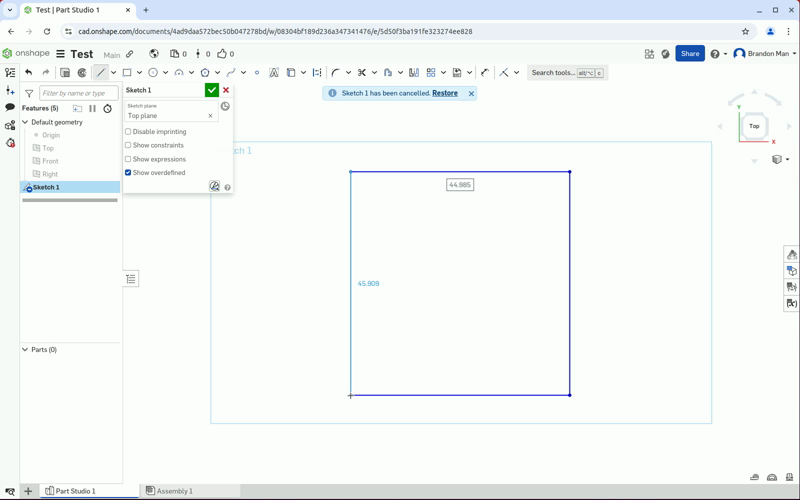
click(350, 395)
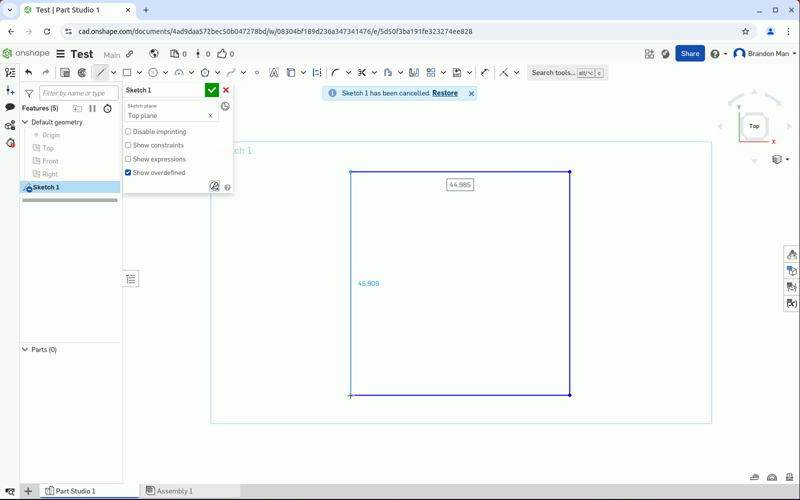
key(esc)
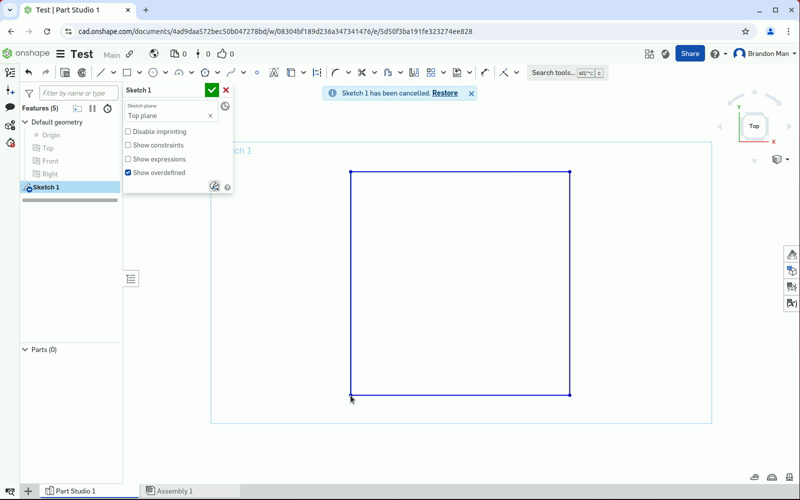
mouse_move(515, 260)
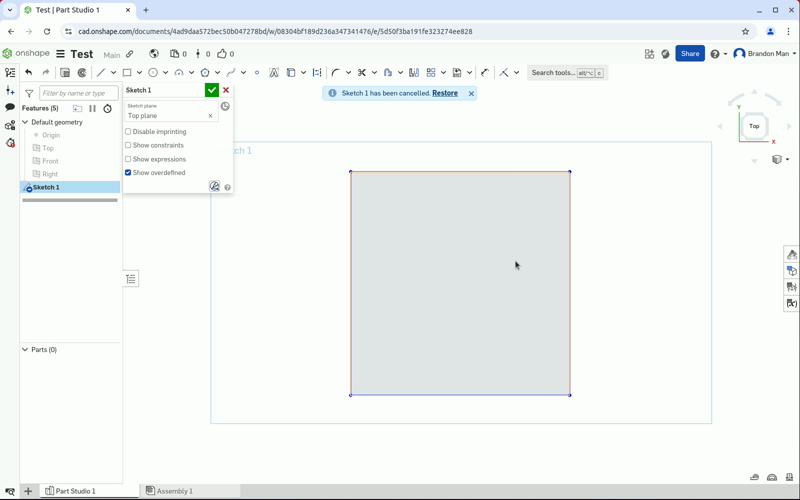
click(515, 260)
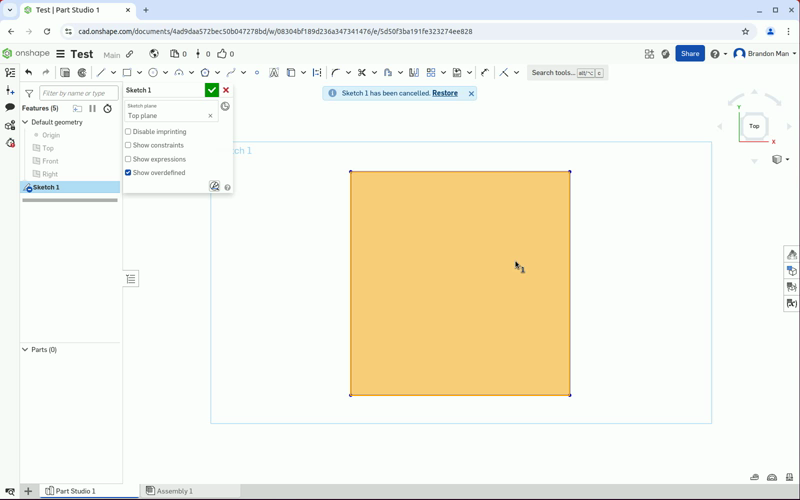
mouse_move(73, 352)
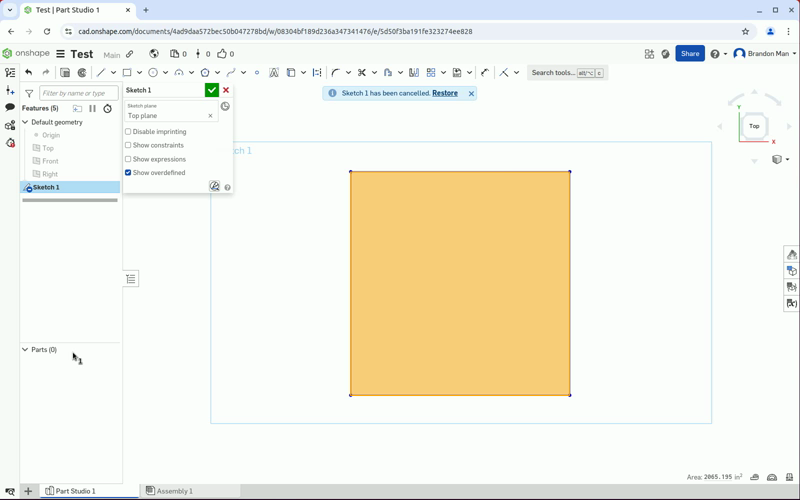
key(shift+y)
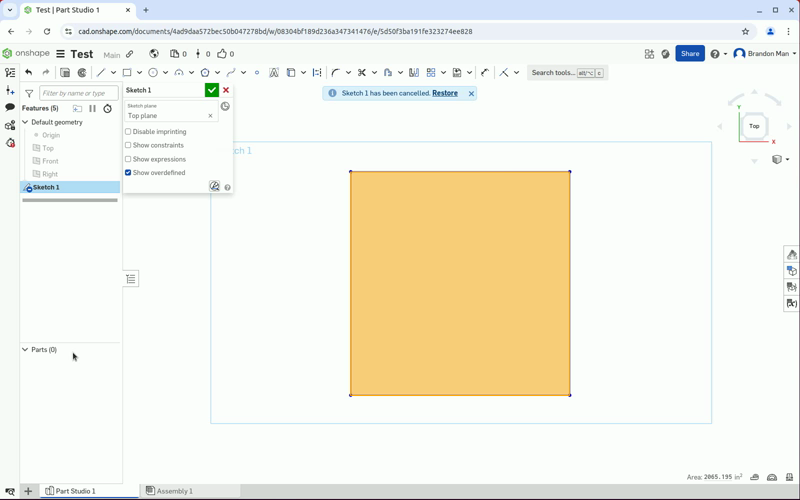
key(shift+e)
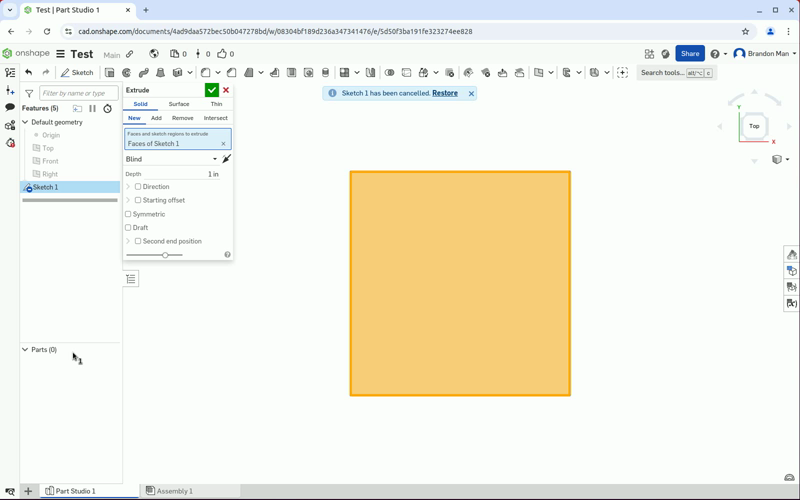
mouse_move(143, 106)
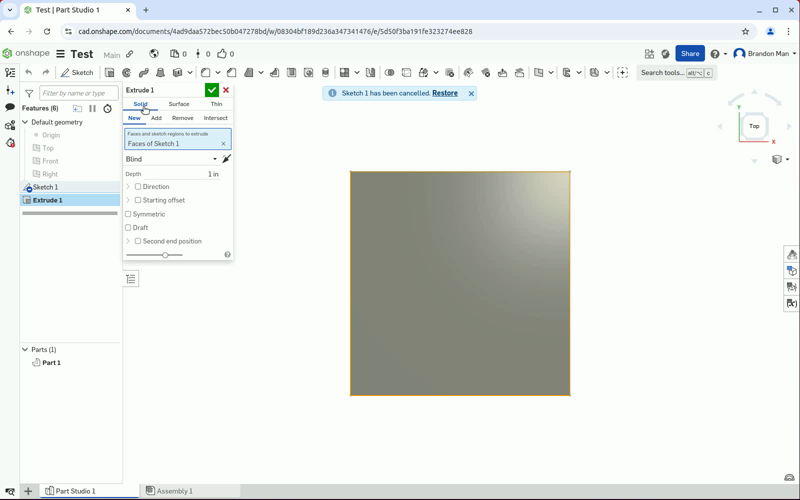
click(143, 106)
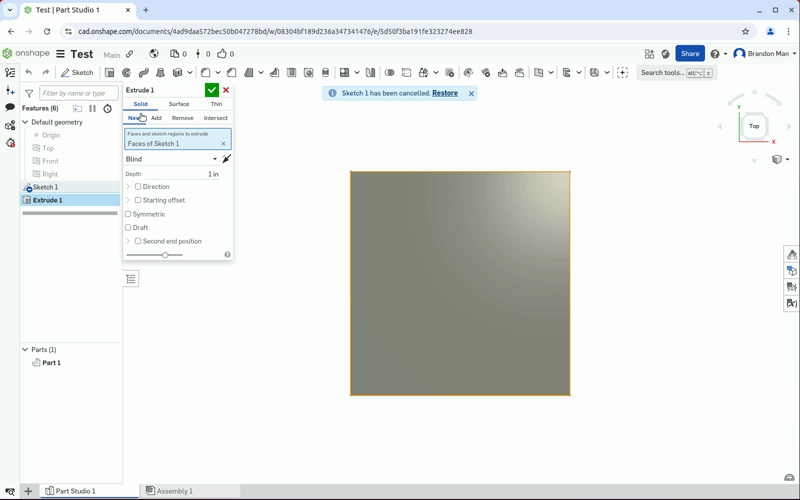
mouse_move(137, 120)
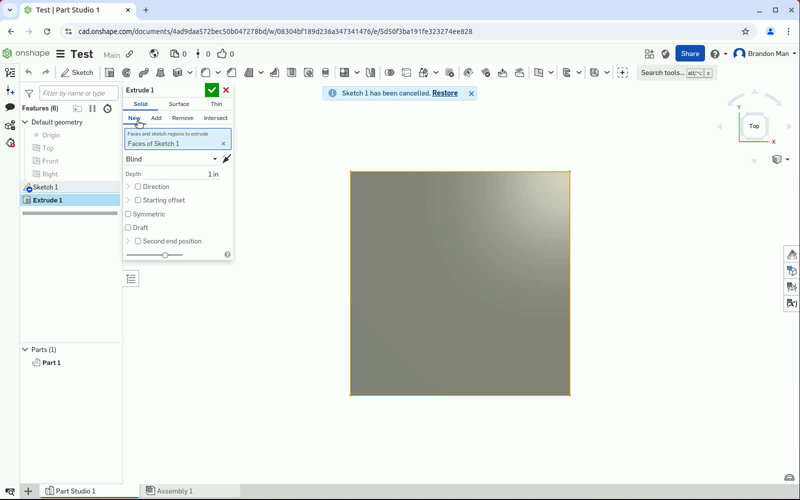
click(137, 120)
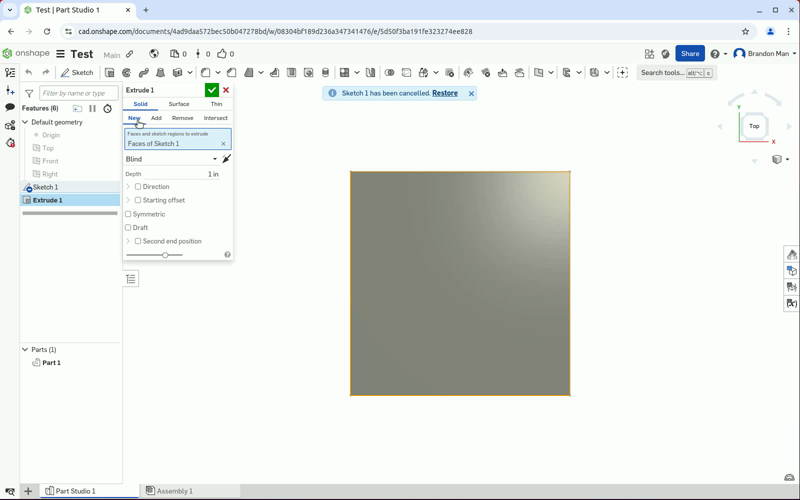
key(tab, 4)
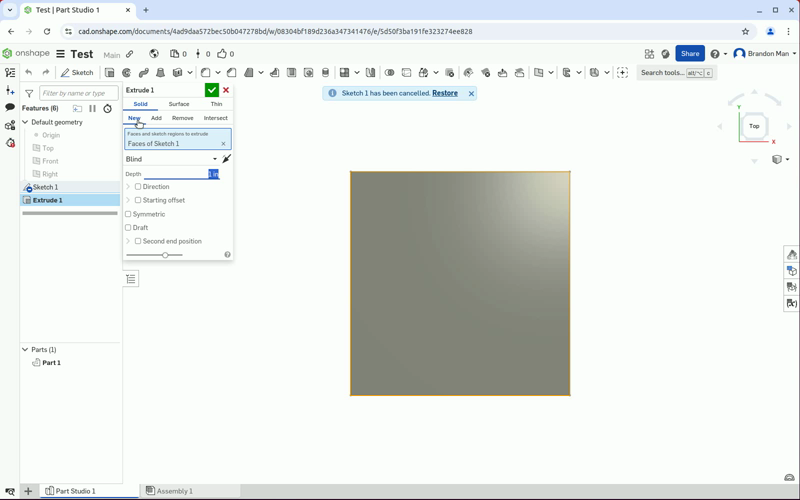
text(5.536)
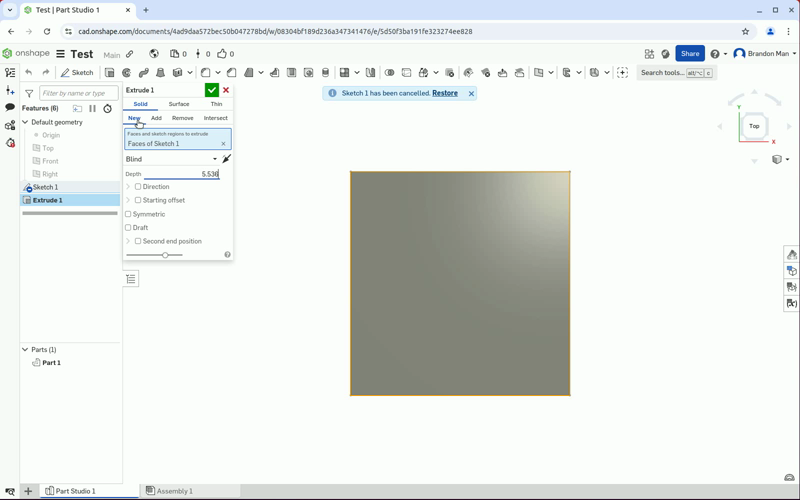
key(enter)
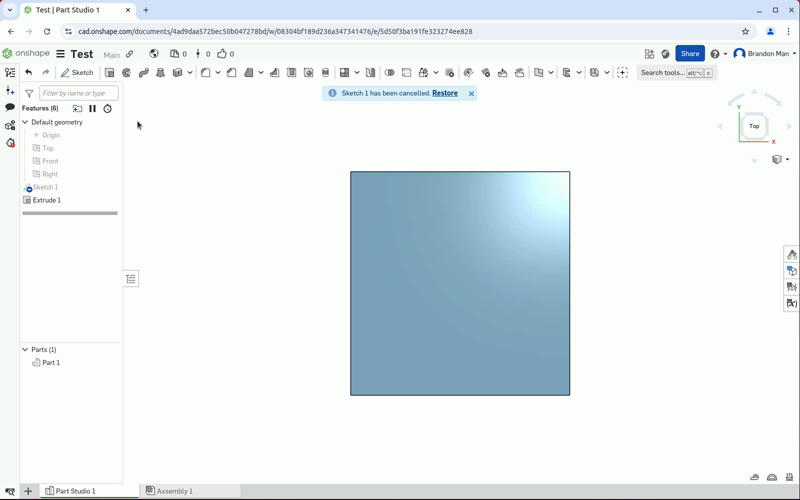
key(shift+h)
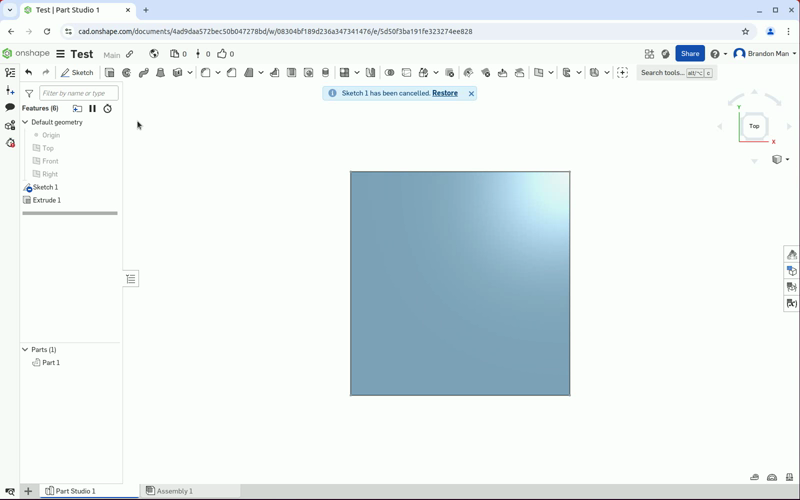
key(shift+h)
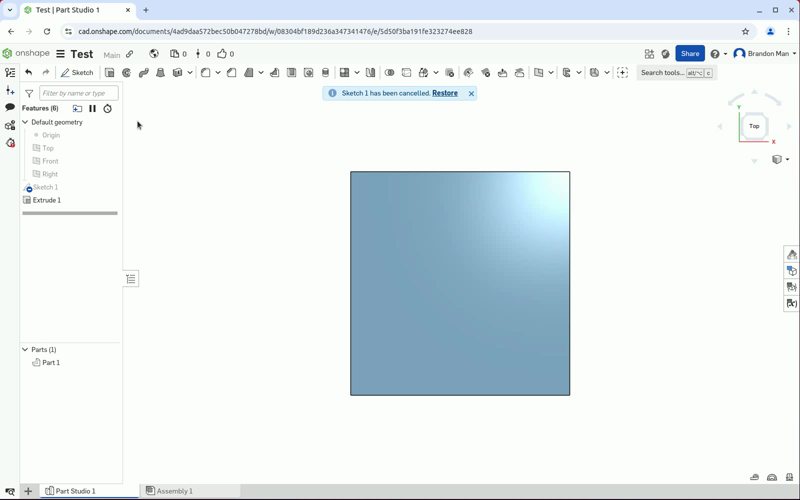
mouse_move(73, 189)
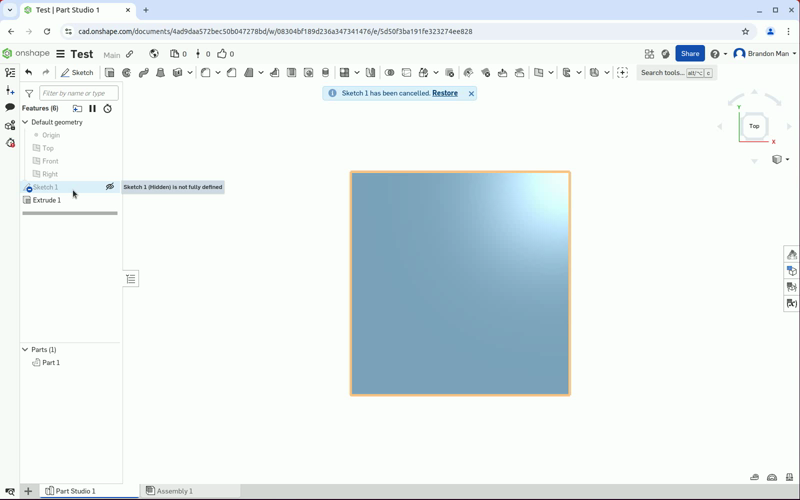
click(73, 189)
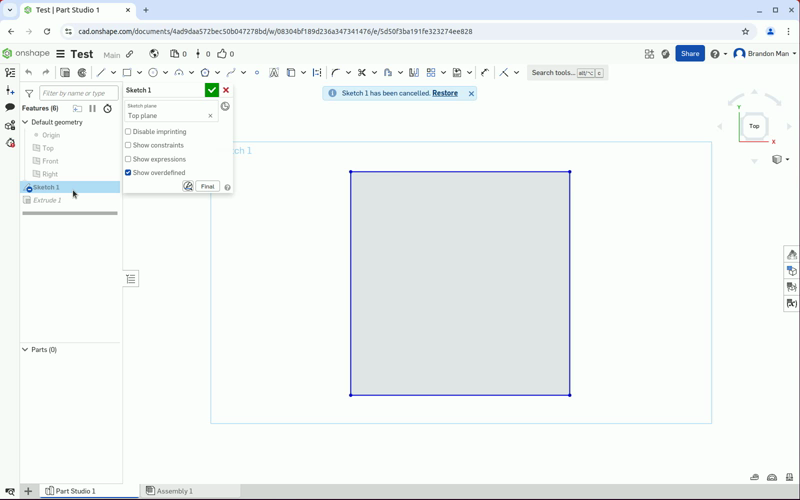
mouse_move(229, 92)
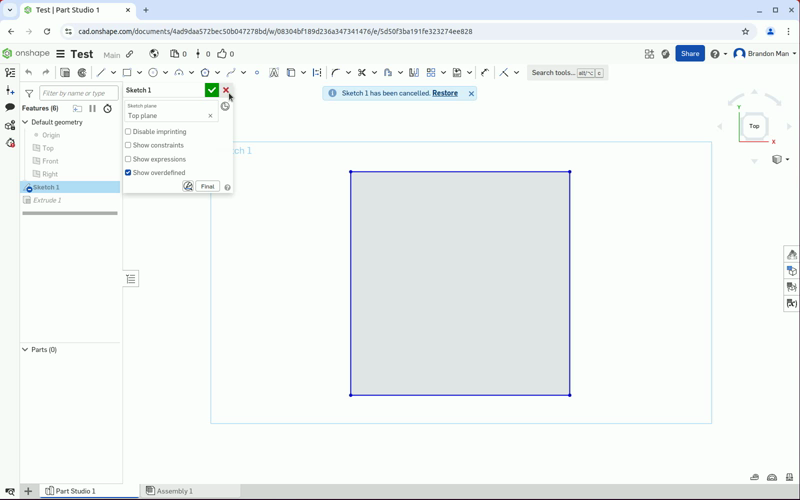
click(229, 92)
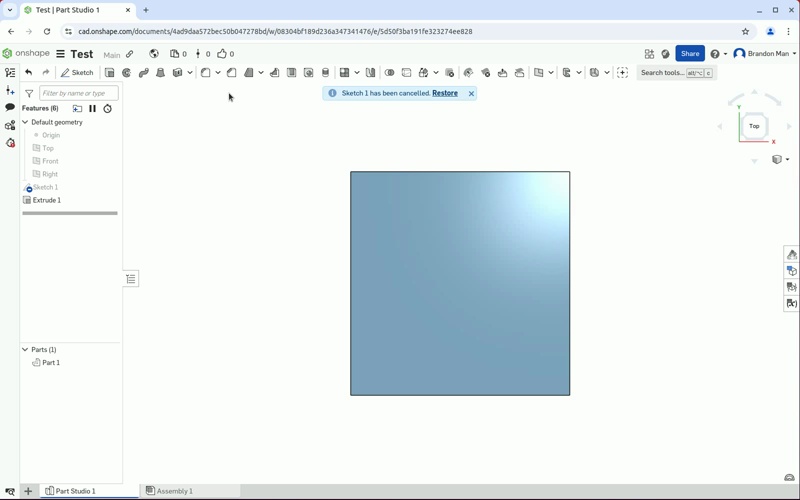
mouse_move(541, 75)
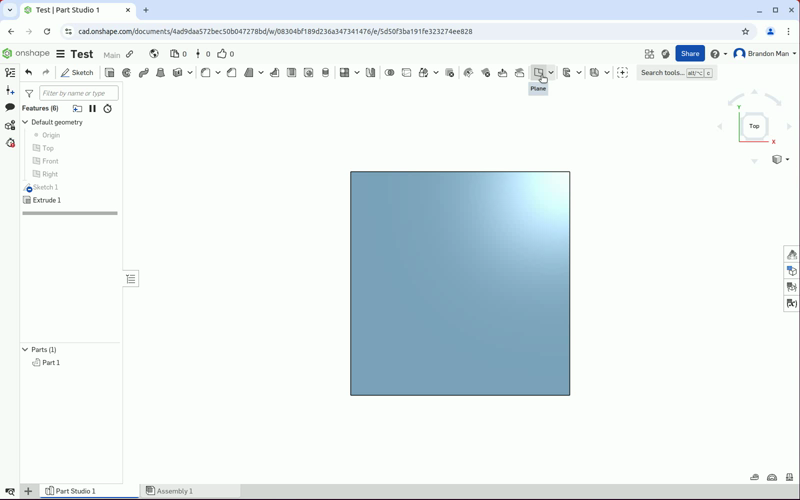
click(541, 75)
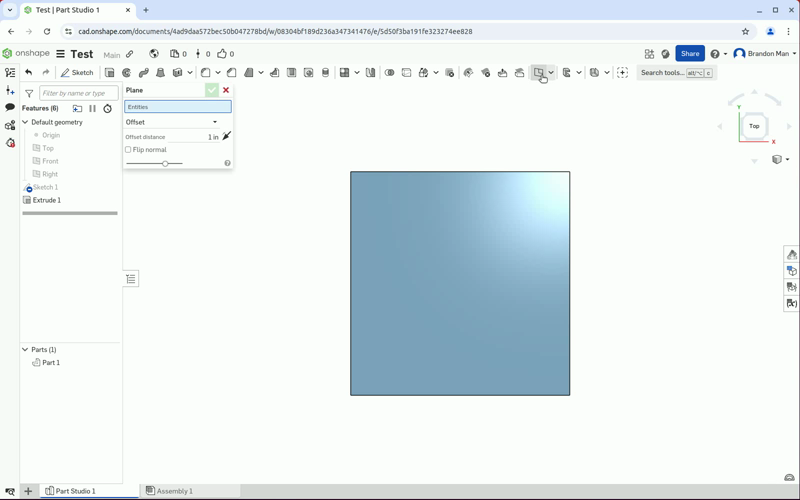
mouse_move(73, 150)
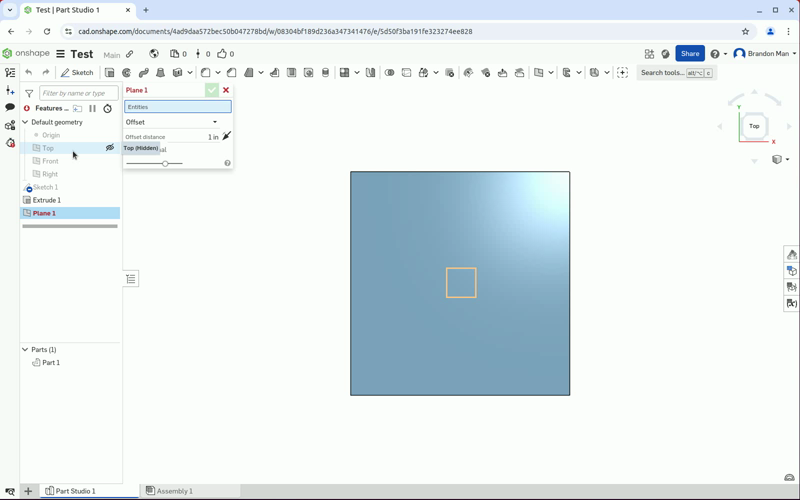
click(73, 150)
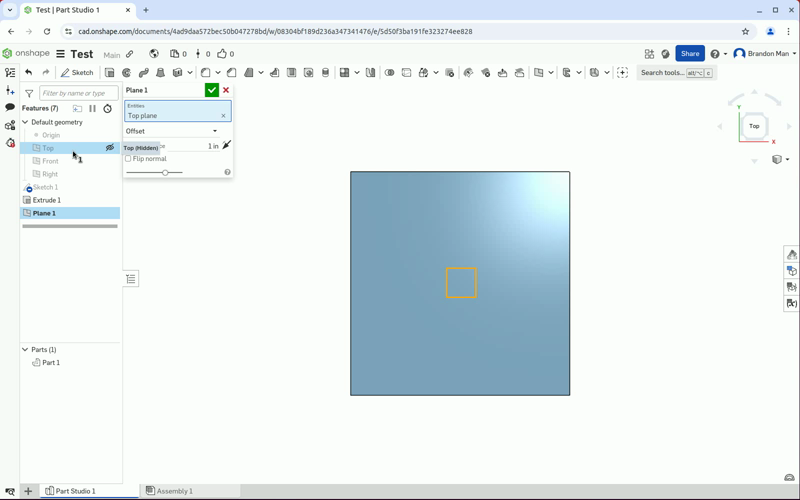
key(tab, 2)
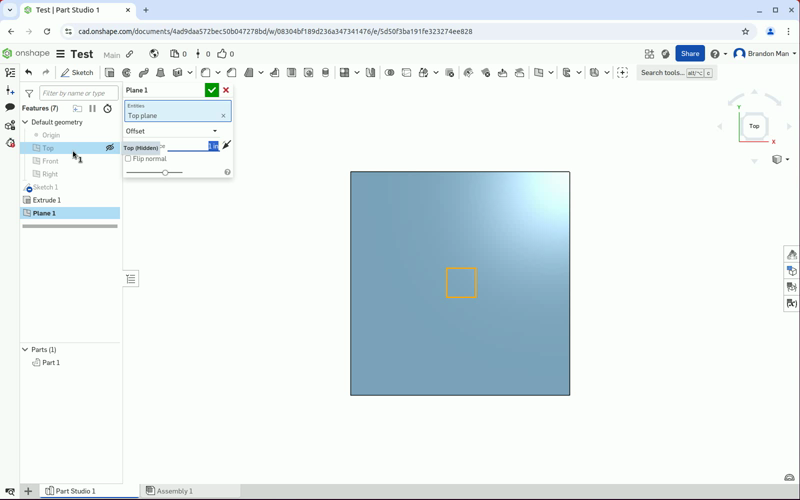
text(5.546)
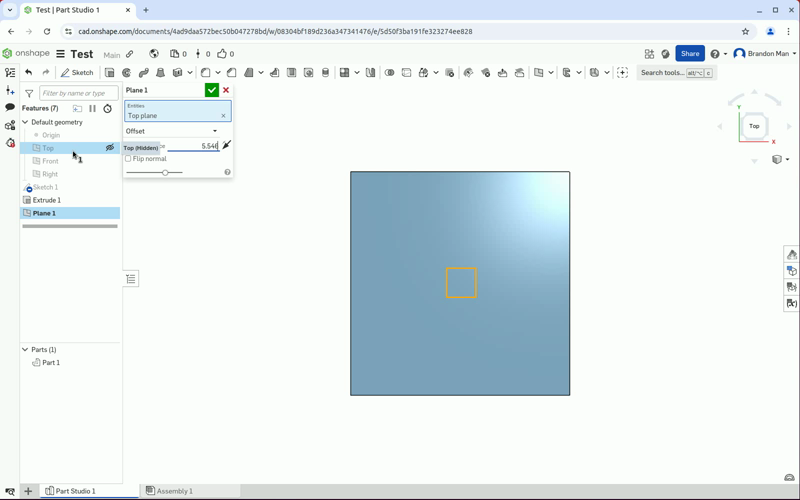
key(enter, 2)
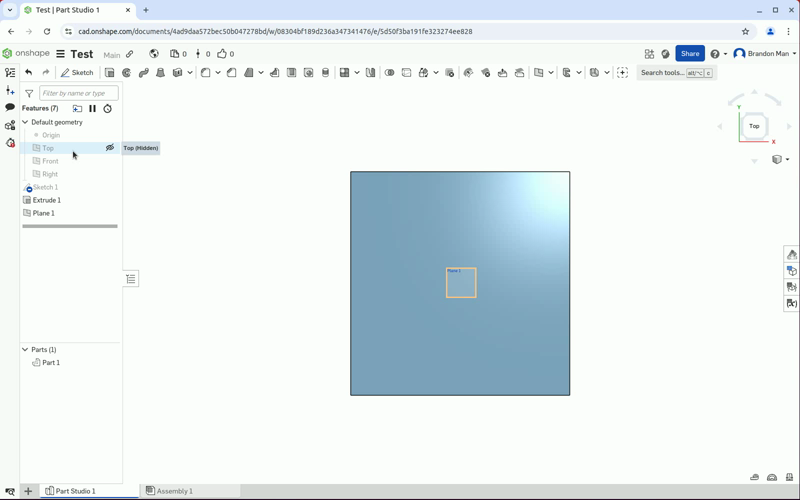
key(shift+s)
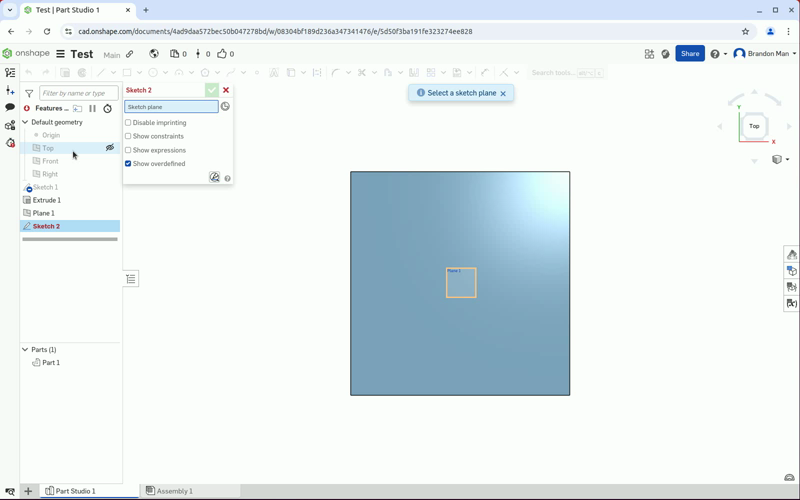
mouse_move(73, 215)
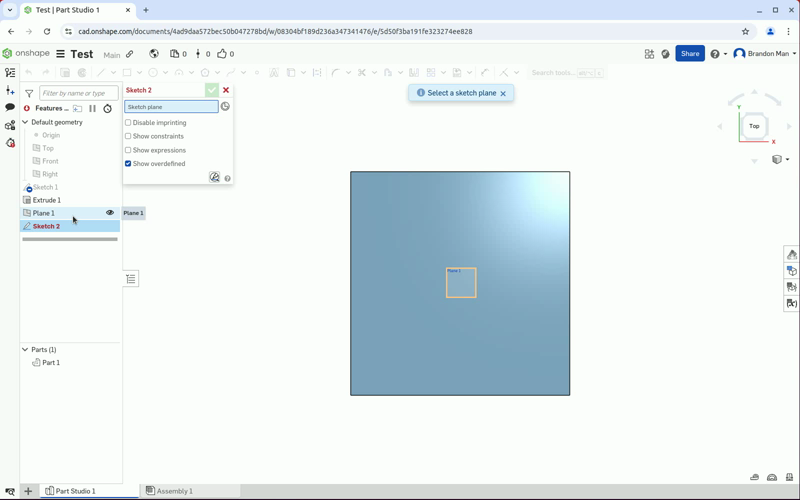
click(73, 215)
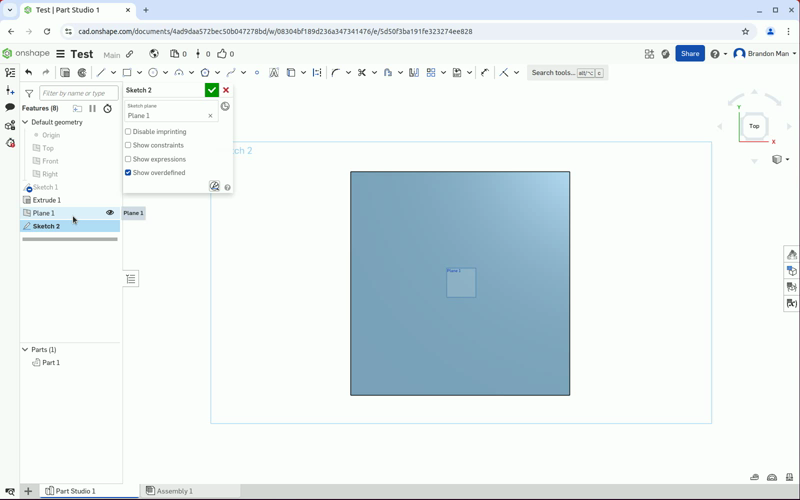
mouse_move(73, 352)
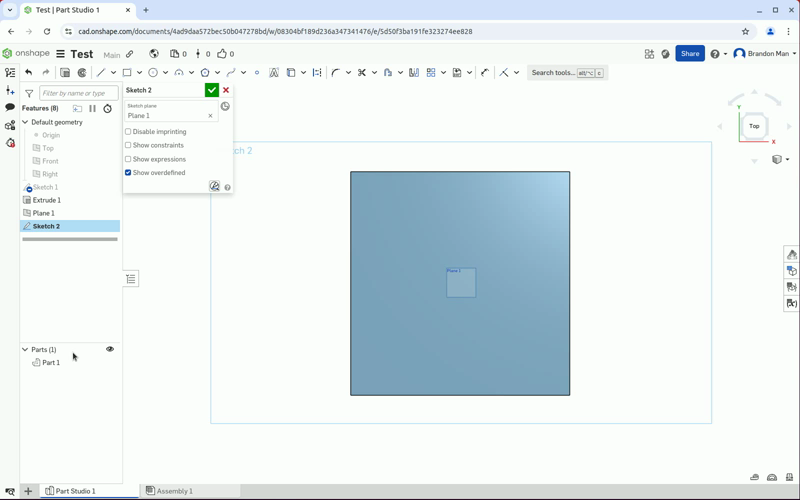
key(y)
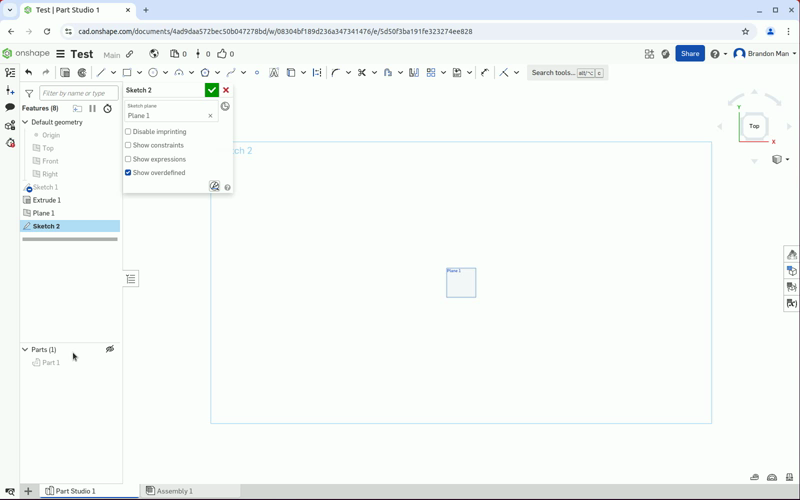
key(c)
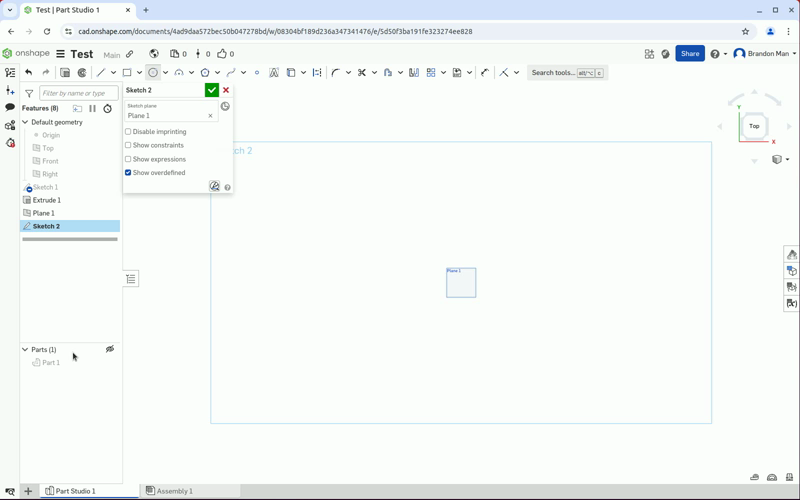
key_down(shift)
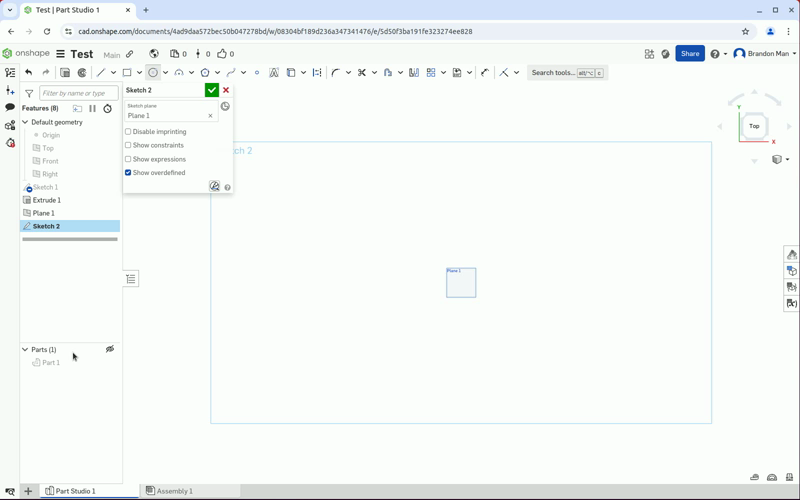
mouse_move(461, 213)
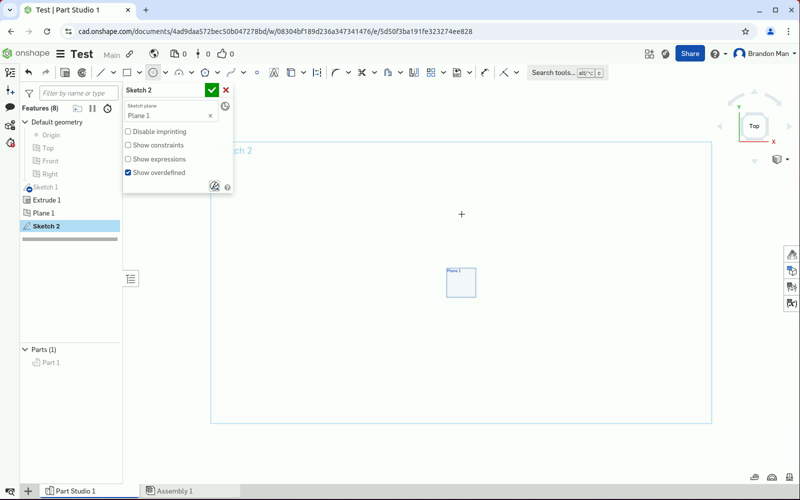
click(461, 213)
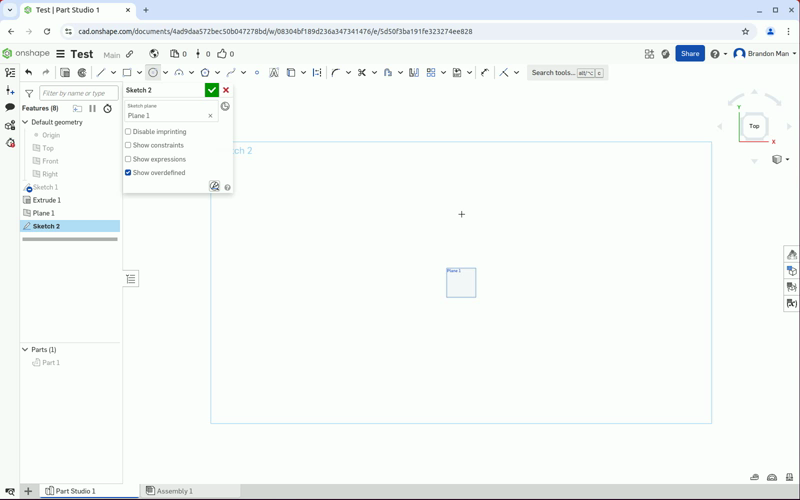
key_up(shift)
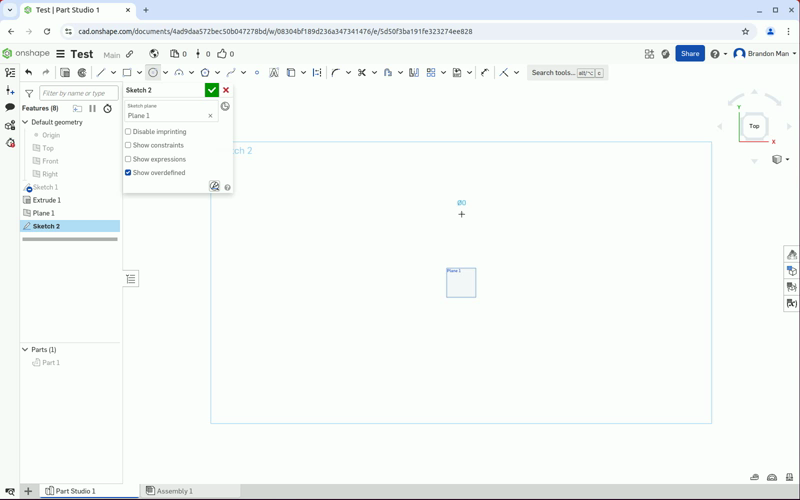
mouse_move(490, 213)
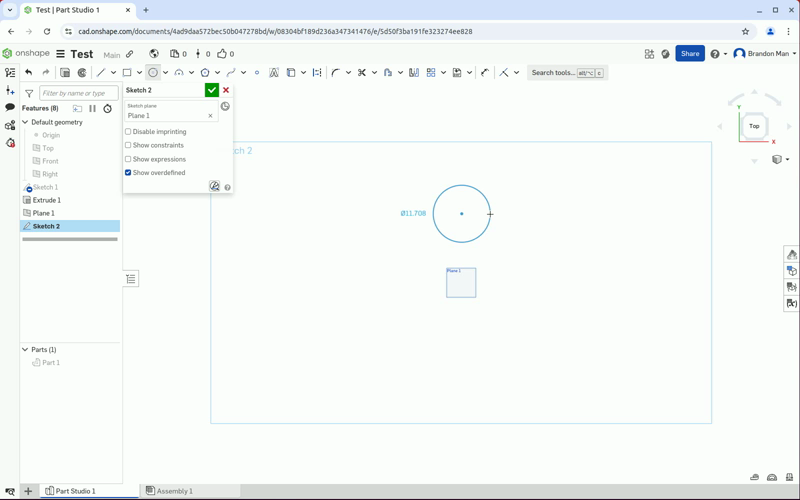
click(490, 213)
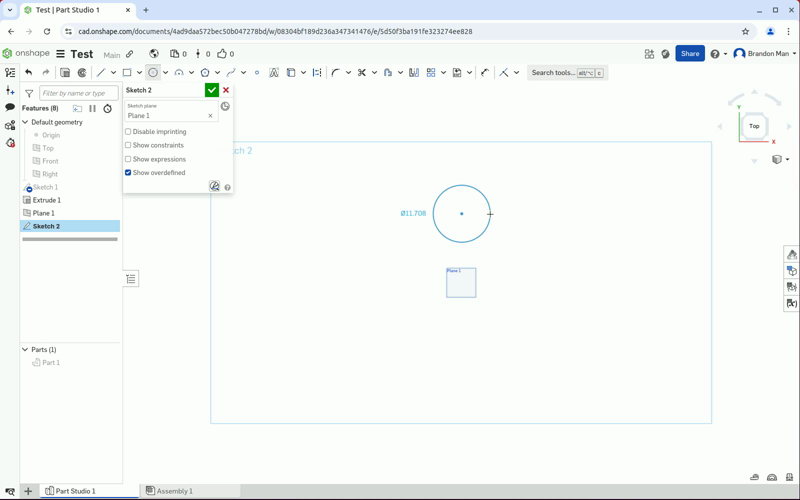
key(esc)
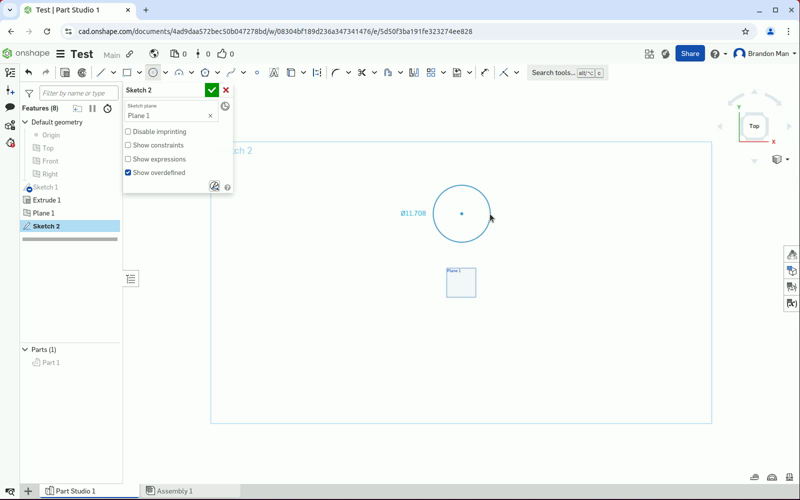
mouse_move(442, 200)
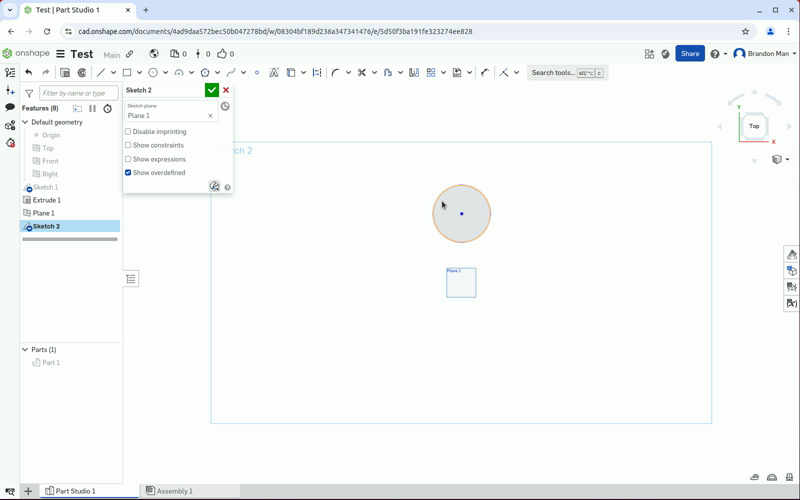
click(442, 200)
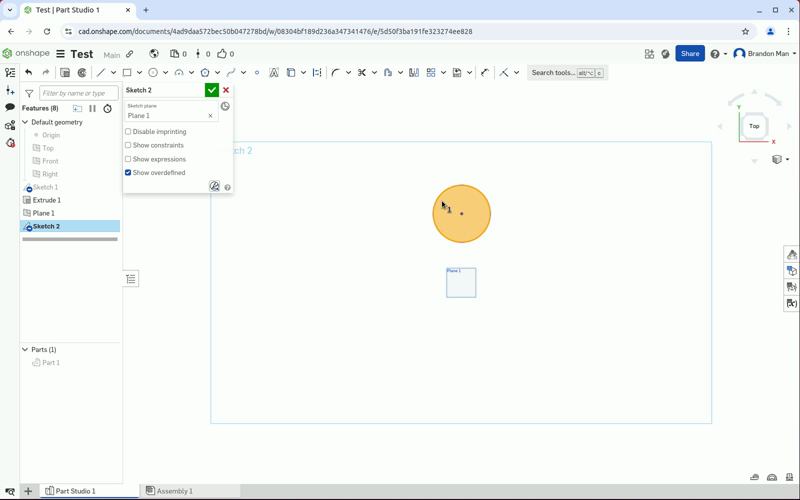
mouse_move(73, 352)
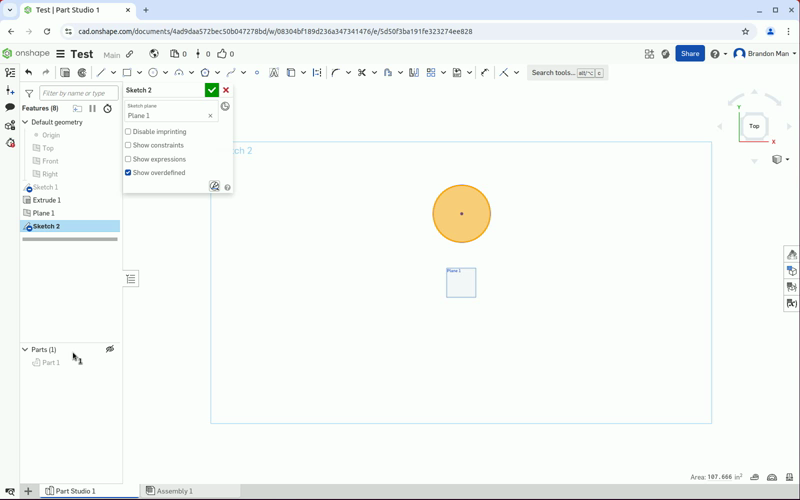
key(shift+y)
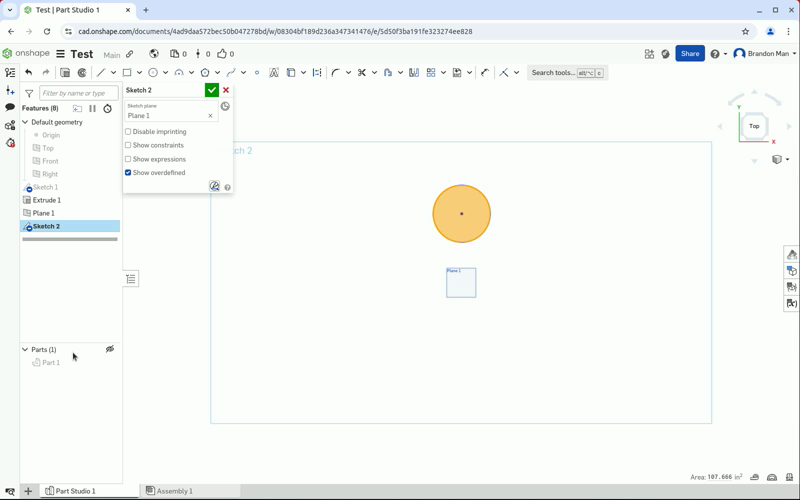
key(shift+e)
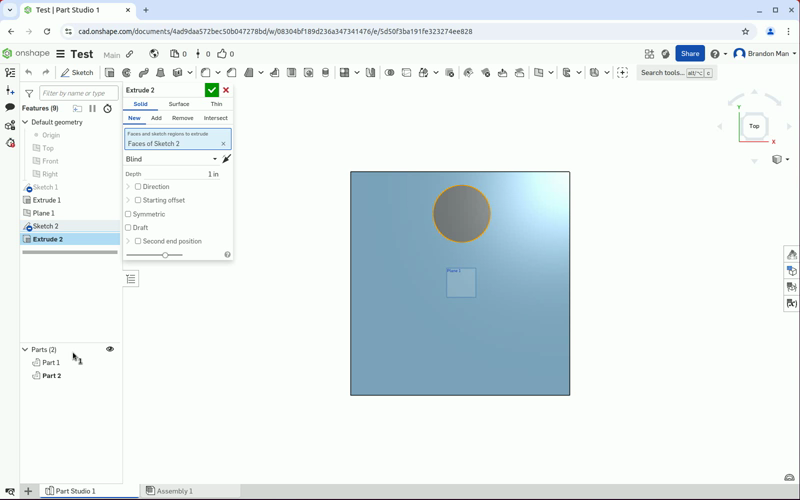
mouse_move(143, 106)
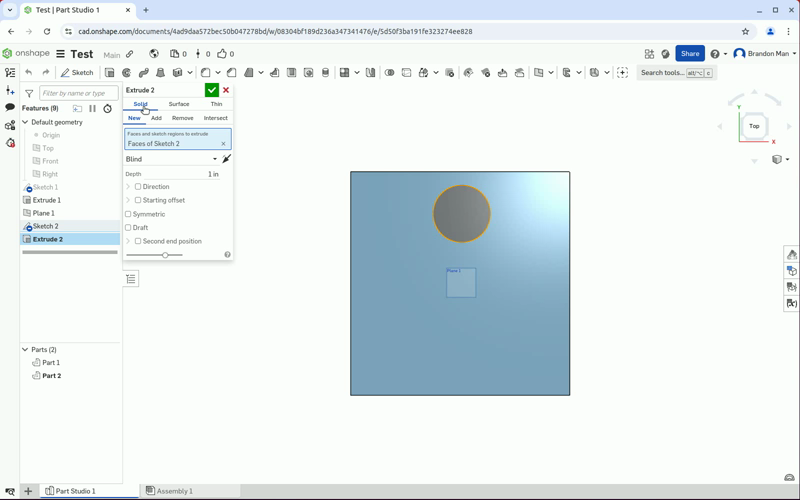
click(143, 106)
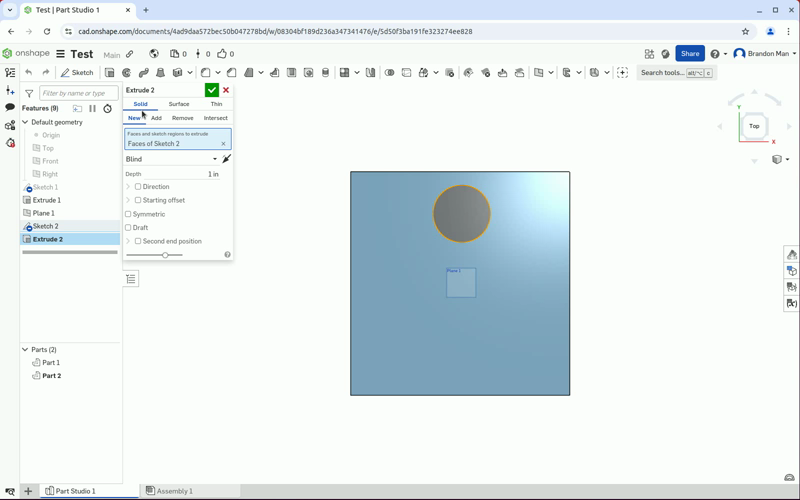
mouse_move(137, 120)
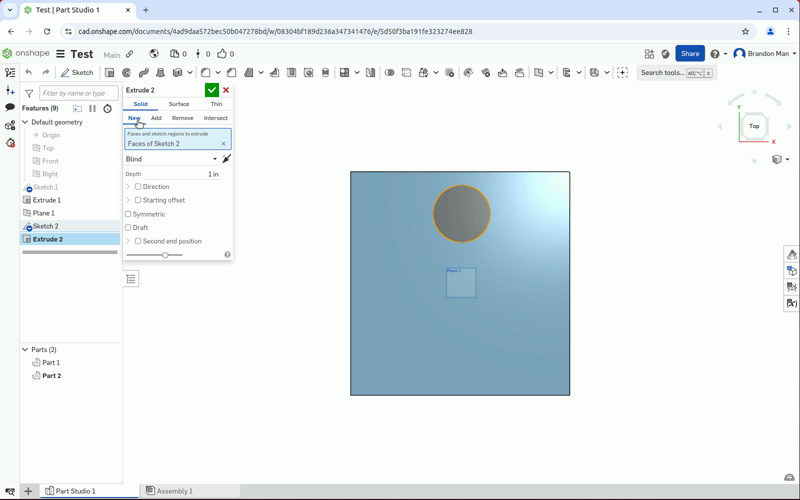
click(137, 120)
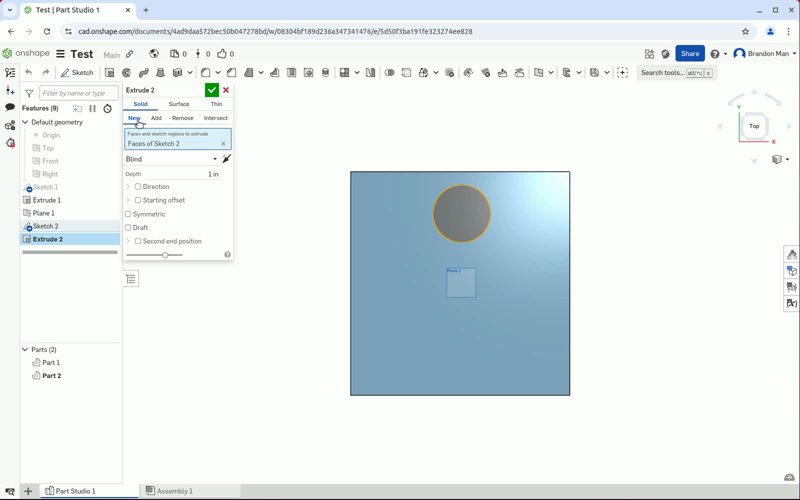
key(tab, 4)
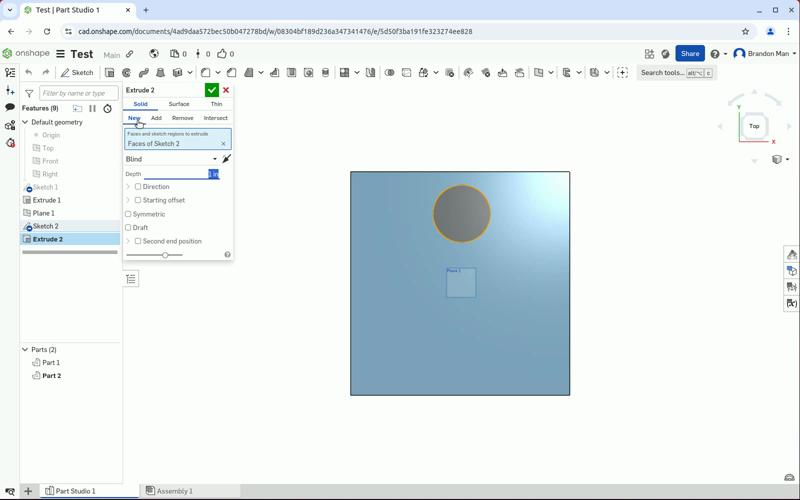
text(5.536)
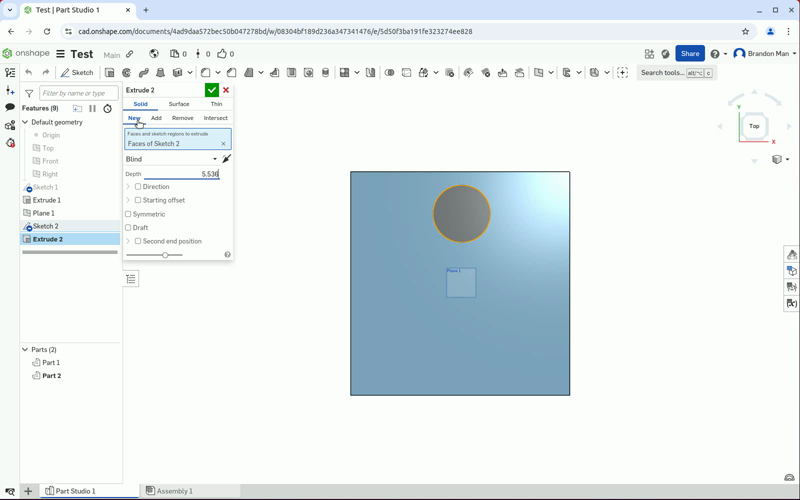
key(enter)
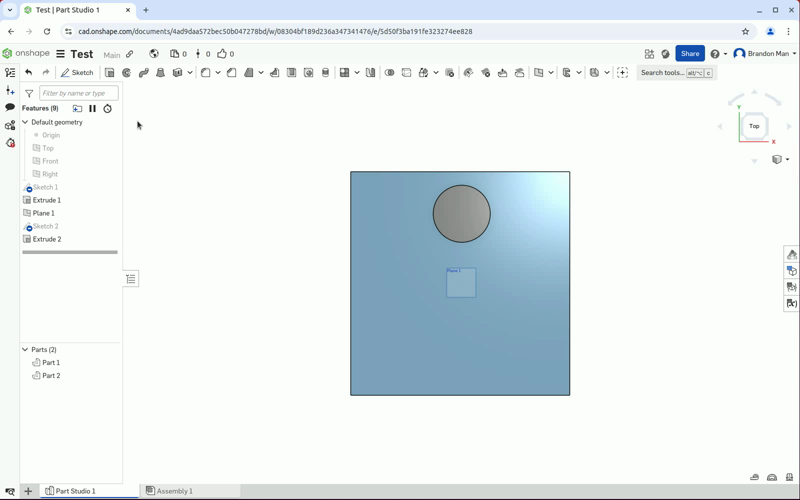
key(shift+h)
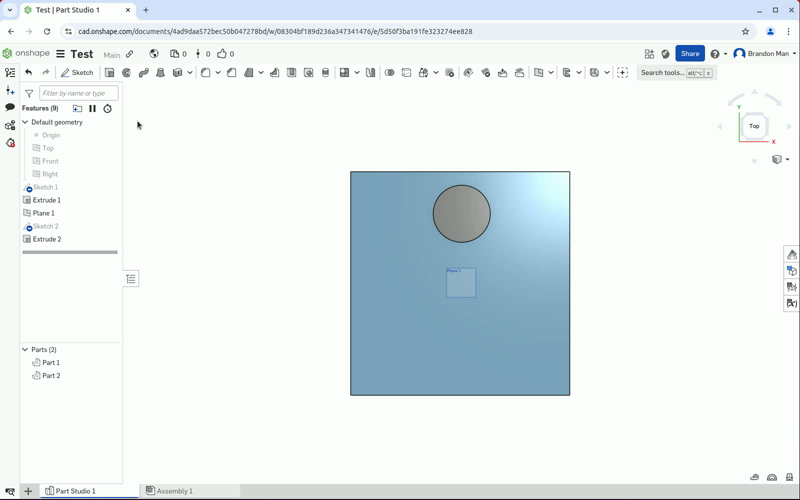
key(shift+h)
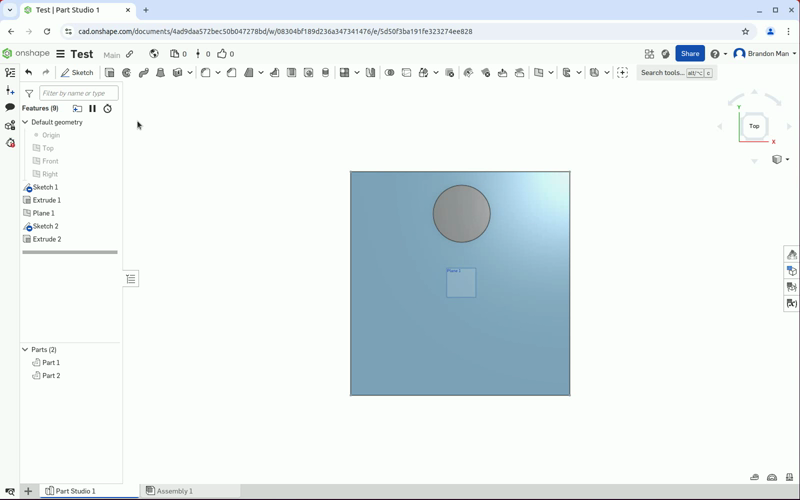
key(shift+7)
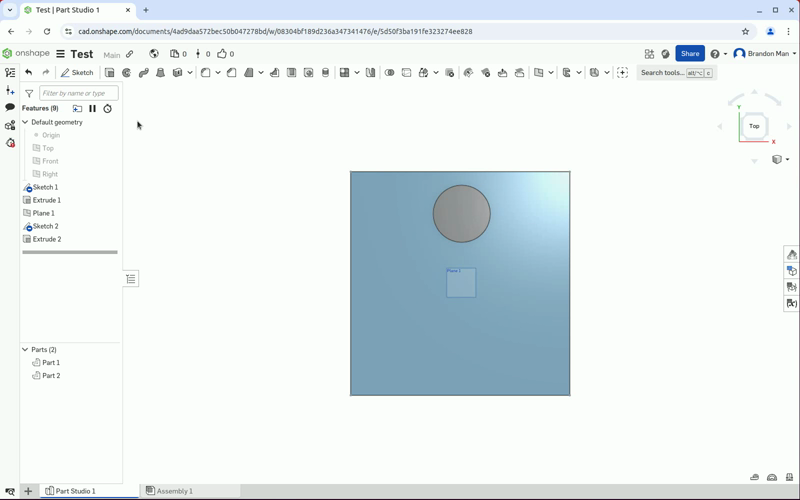
key(up, 3)
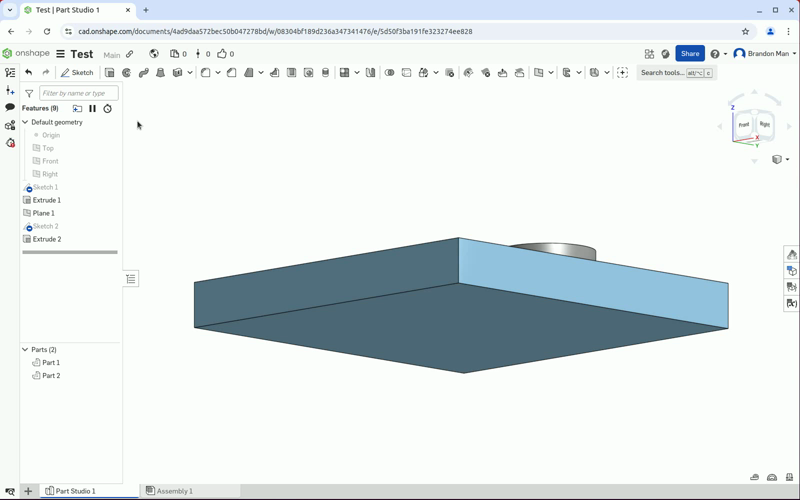
key(left, 3)
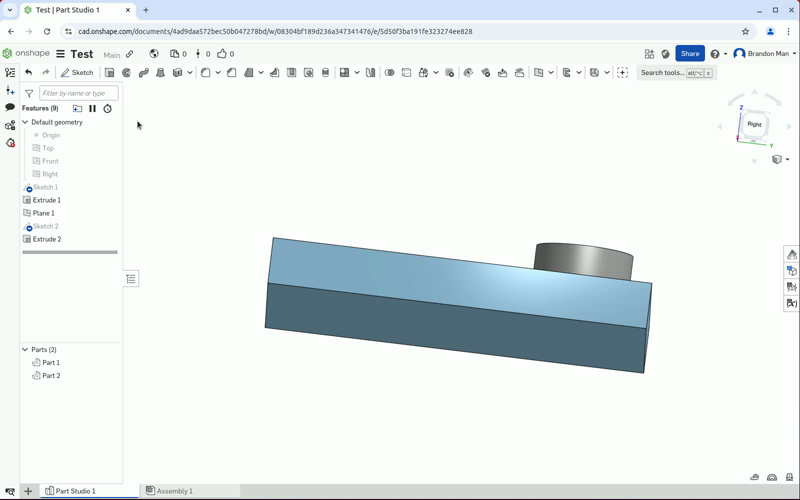
key(right, 3)
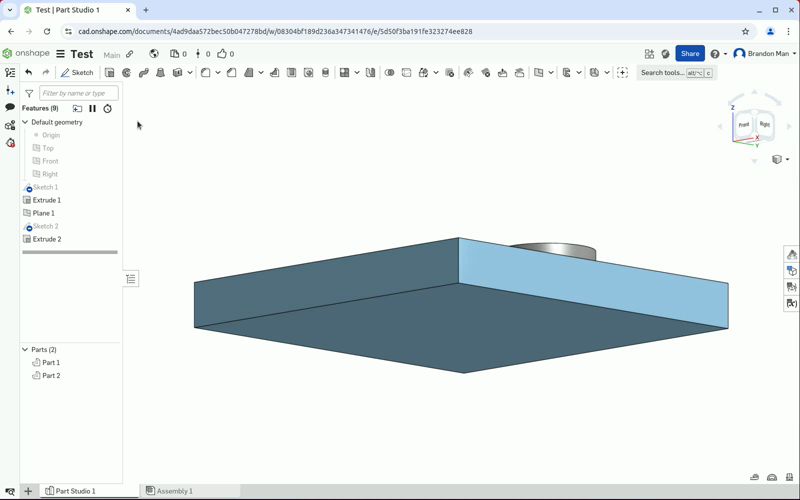
key(down, 3)
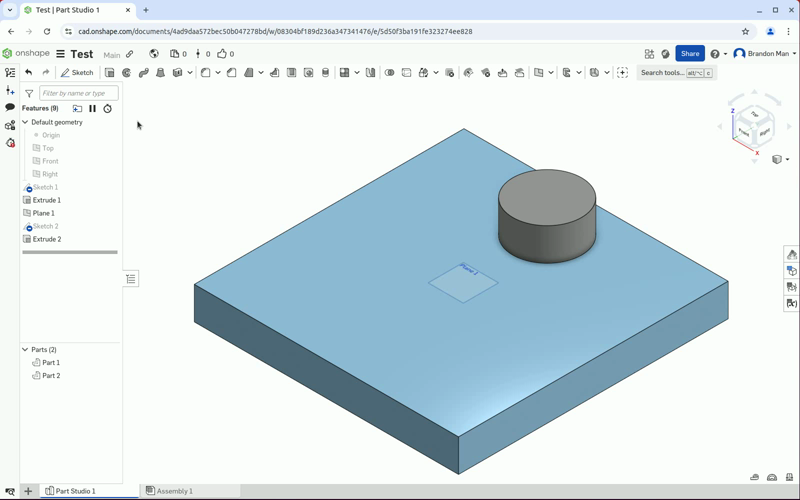
mouse_move(73, 189)
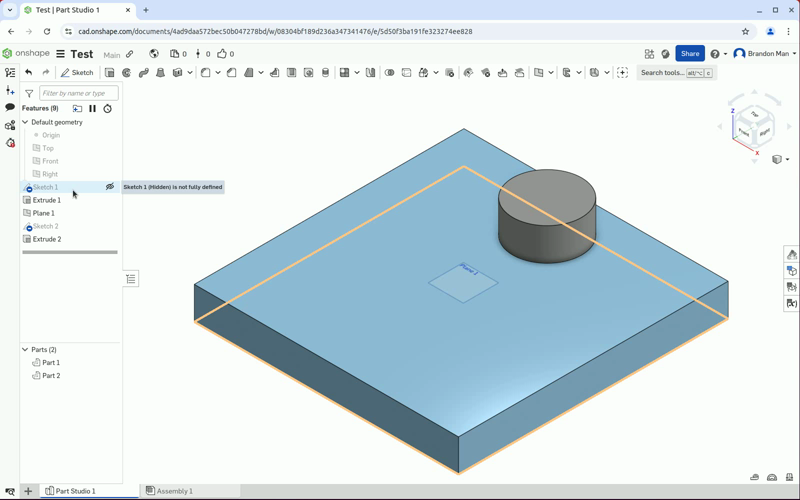
click(73, 189)